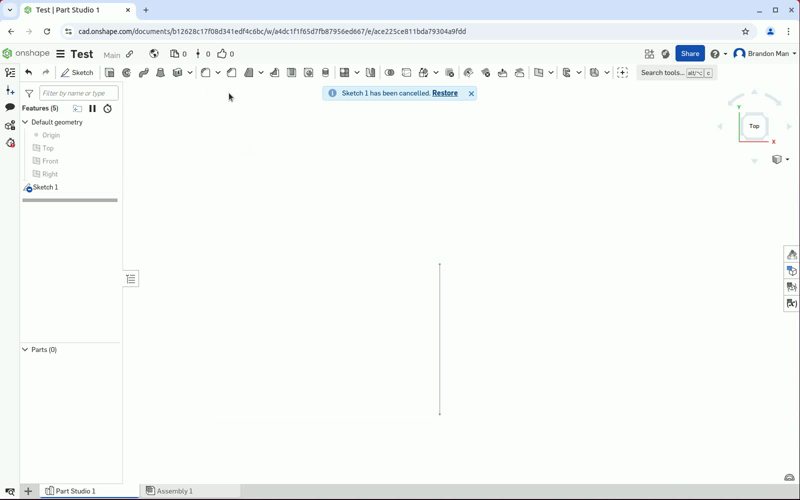
key(shift+h)
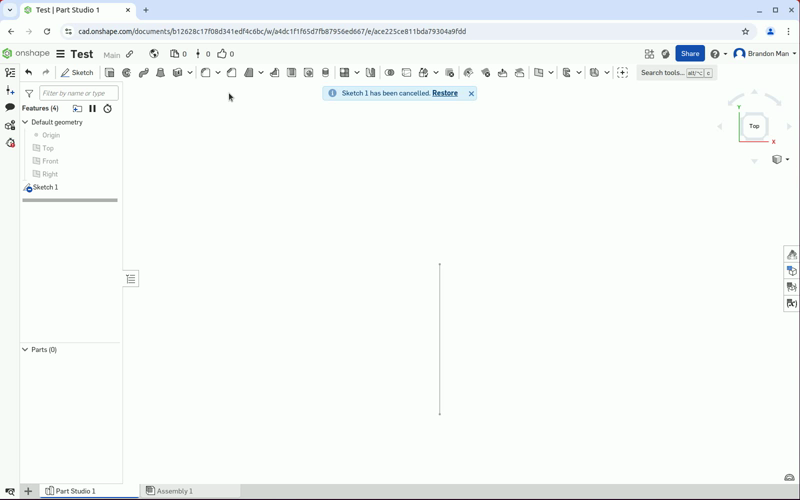
key(shift+s)
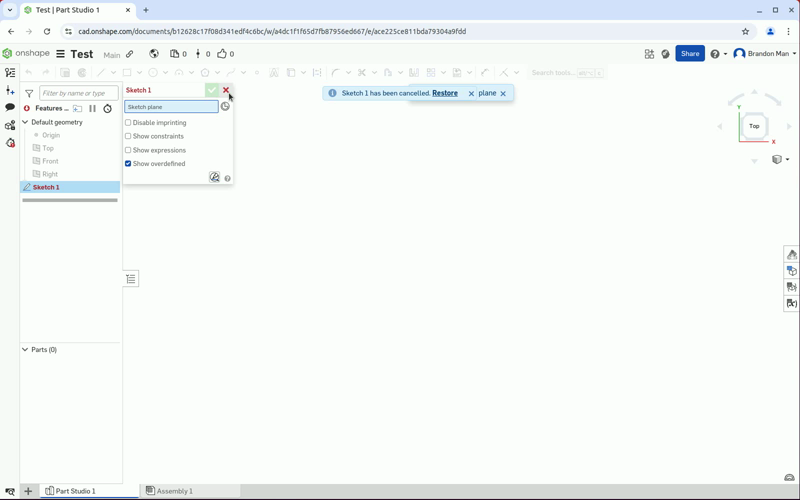
mouse_move(73, 150)
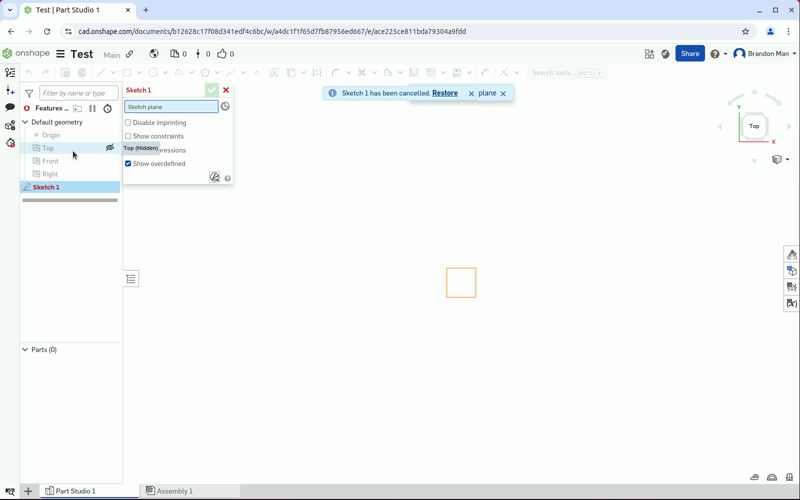
click(73, 150)
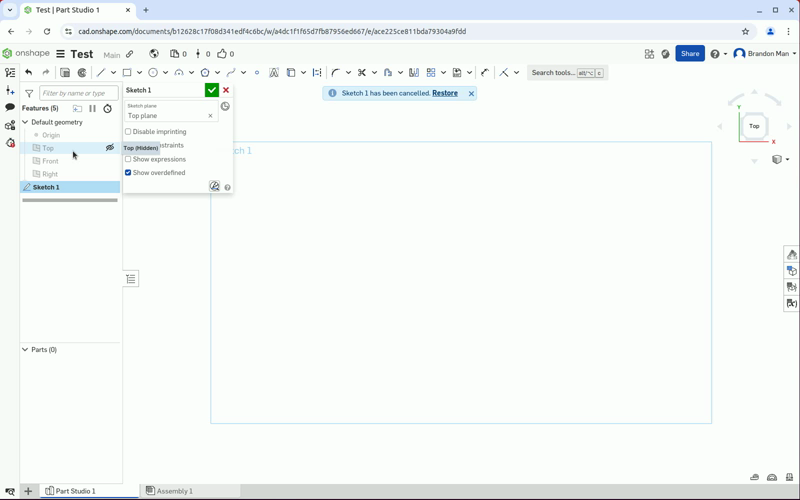
mouse_move(73, 352)
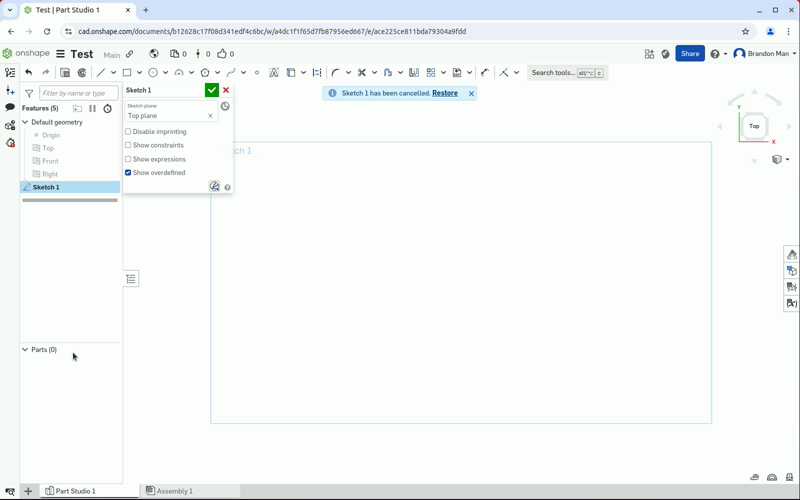
key(y)
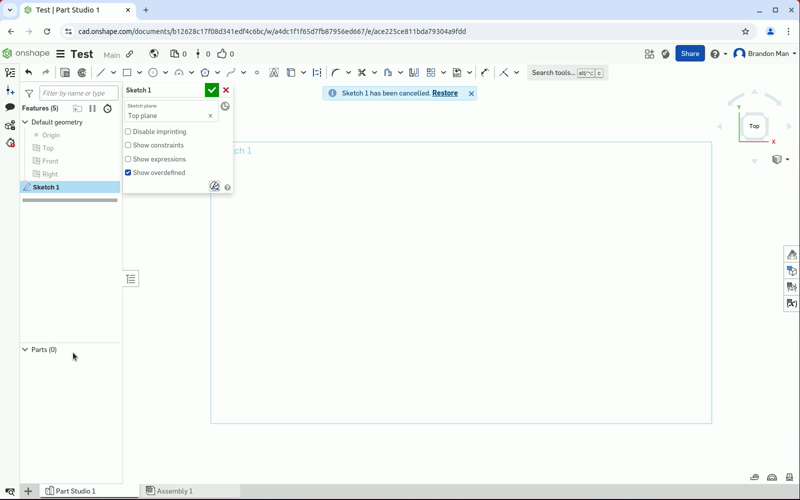
key(c)
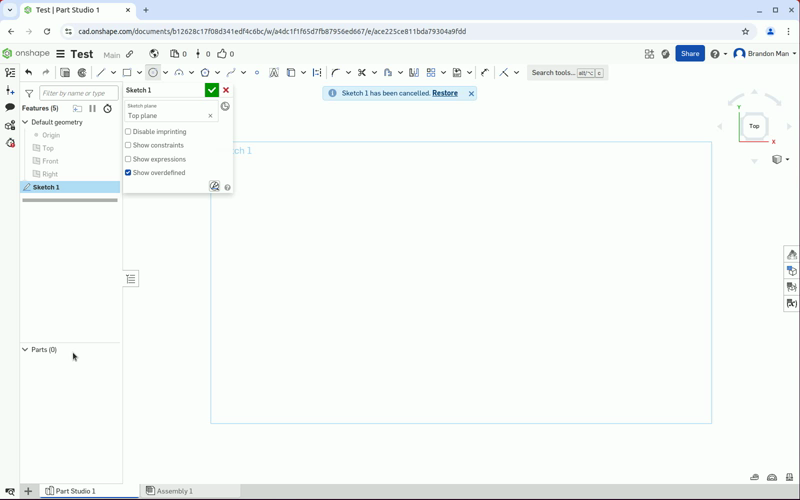
key_down(shift)
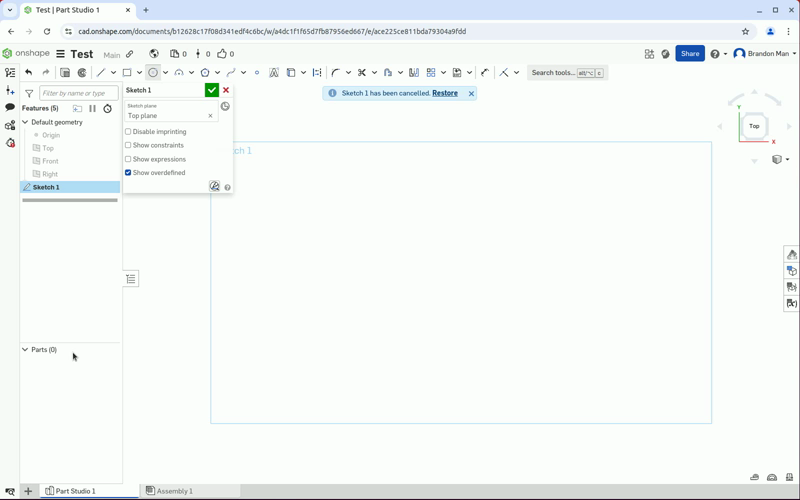
mouse_move(461, 282)
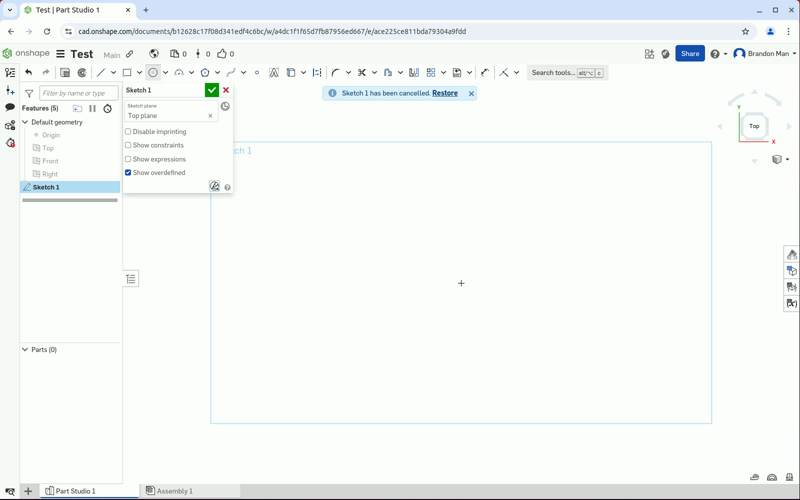
click(461, 282)
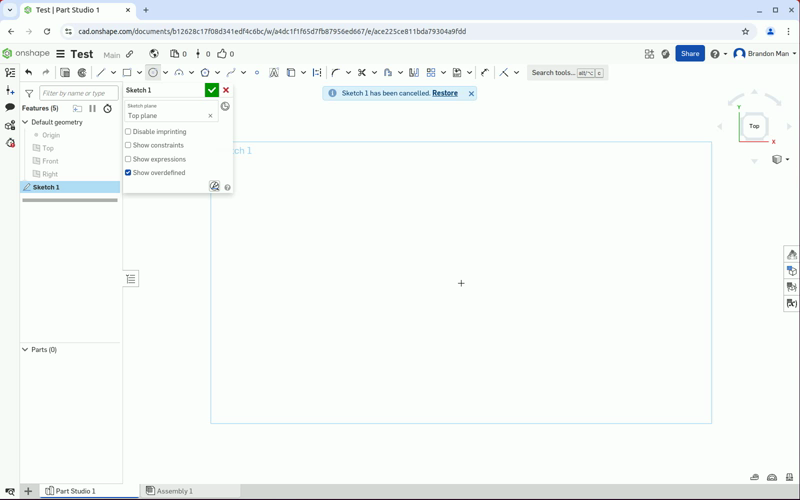
key_up(shift)
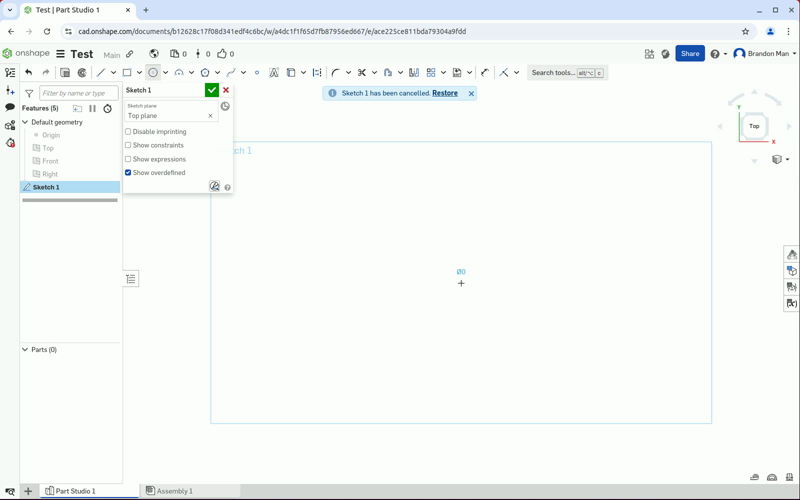
mouse_move(574, 282)
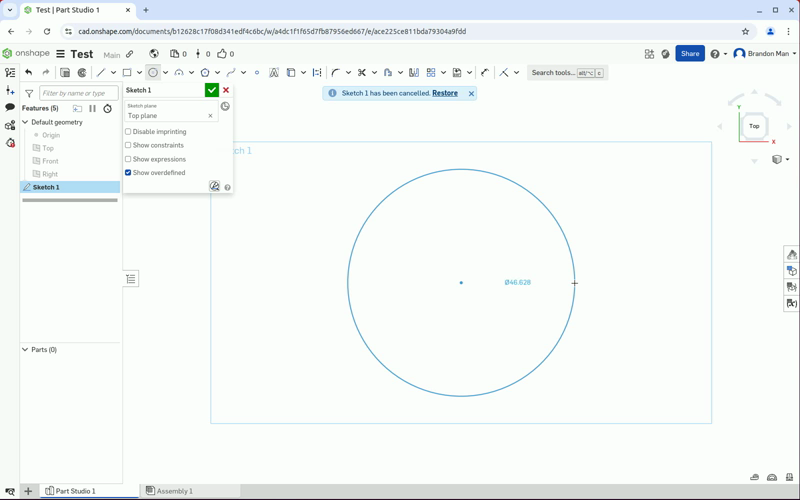
click(574, 282)
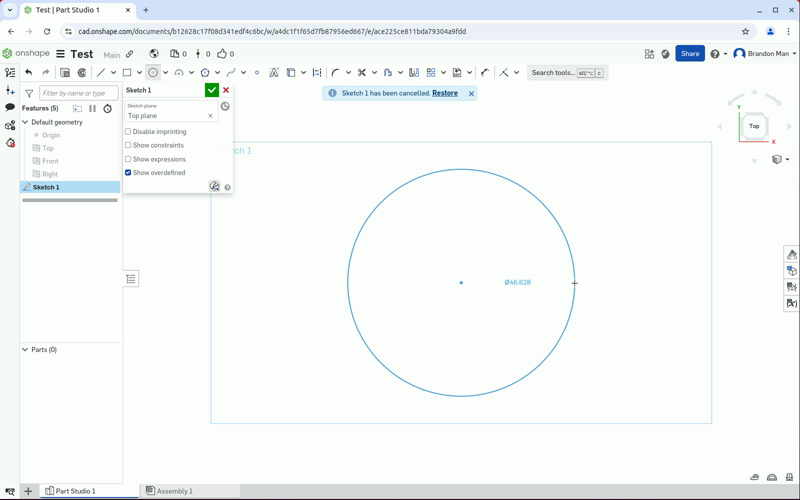
key(esc)
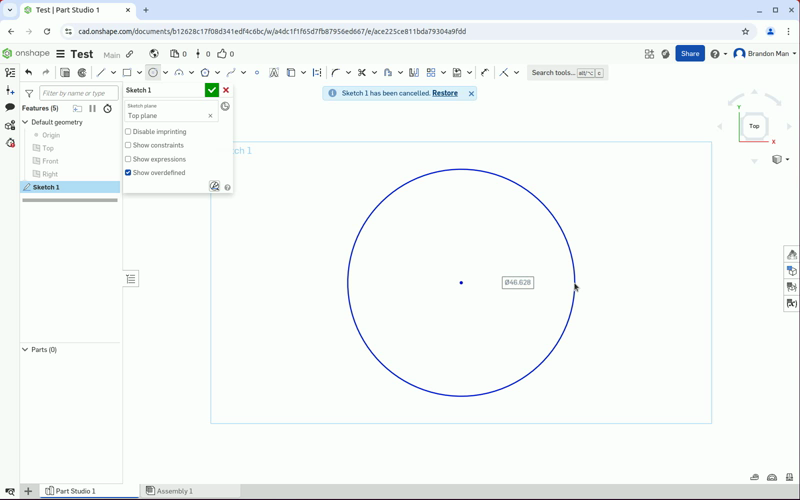
mouse_move(512, 337)
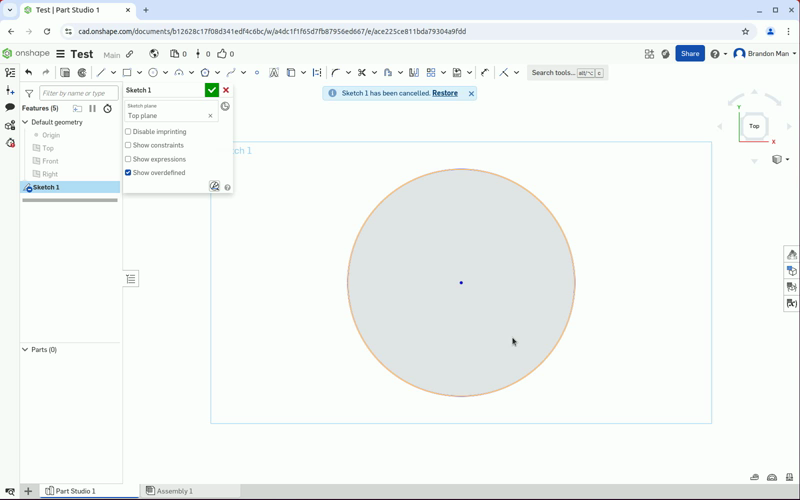
click(512, 337)
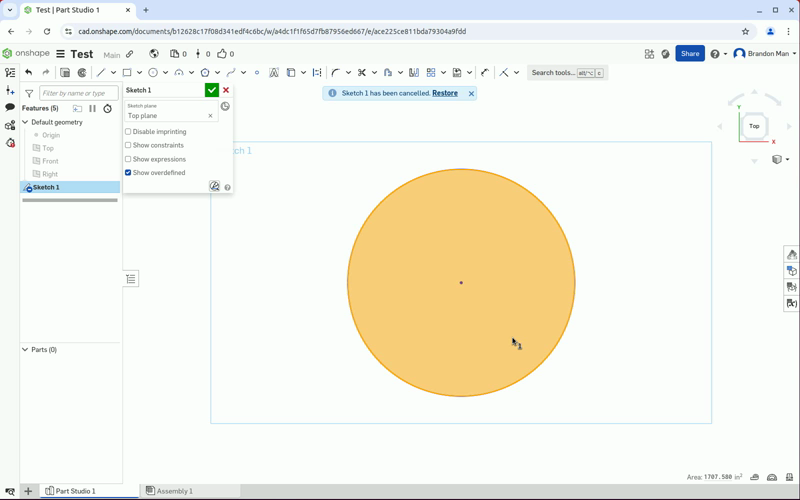
mouse_move(73, 352)
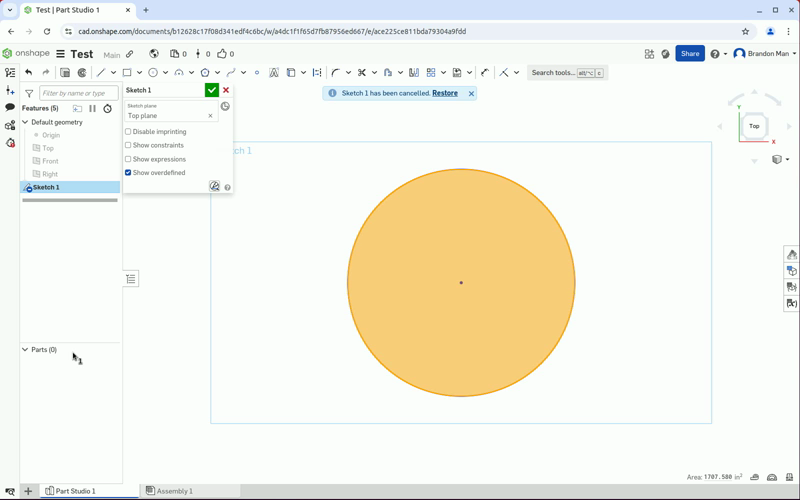
key(shift+y)
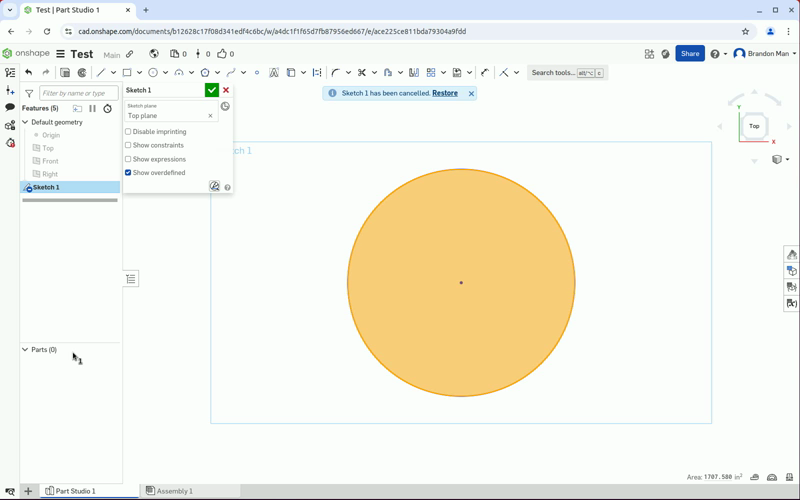
key(shift+e)
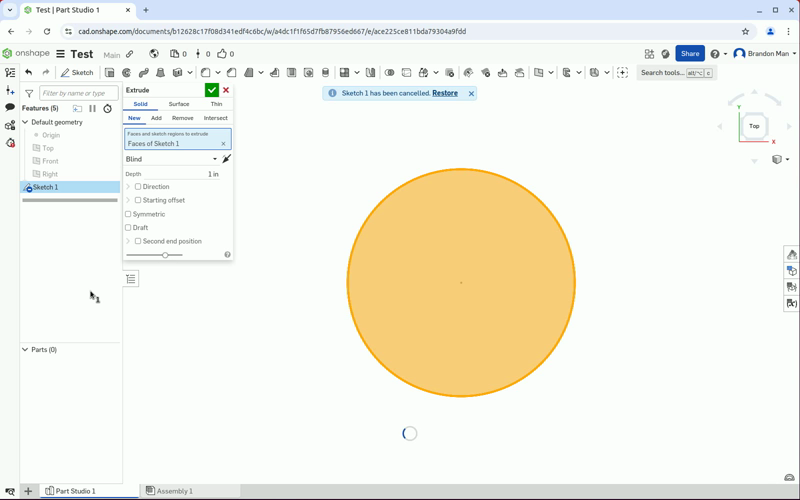
mouse_move(143, 106)
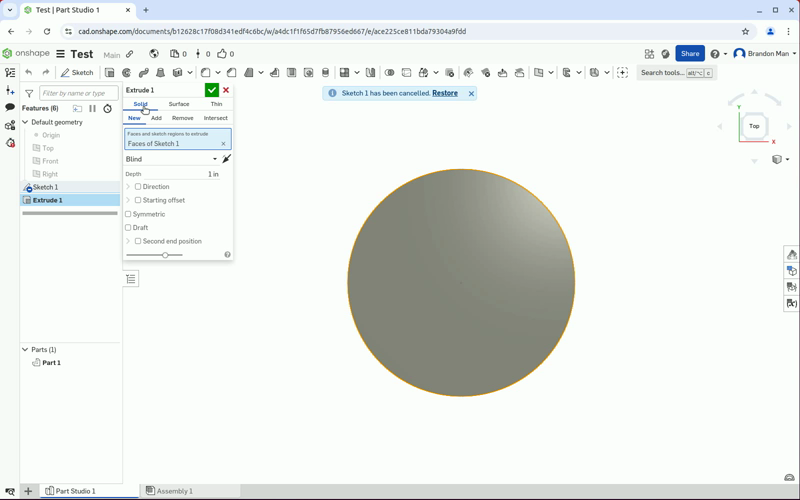
click(143, 106)
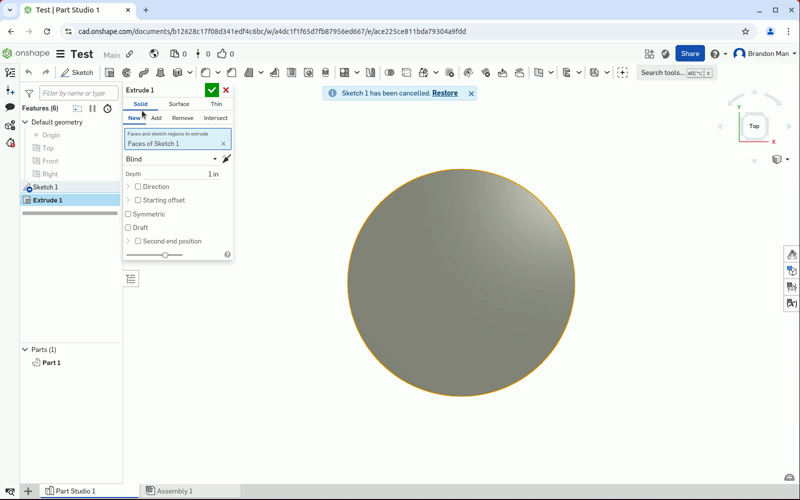
mouse_move(137, 120)
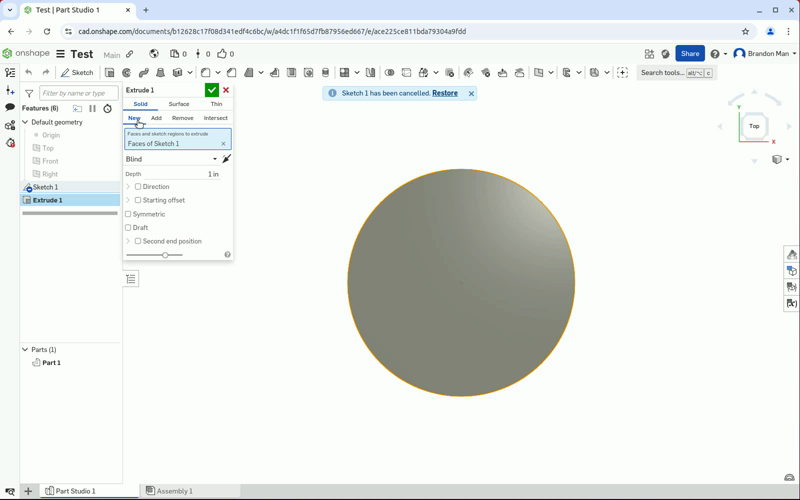
click(137, 120)
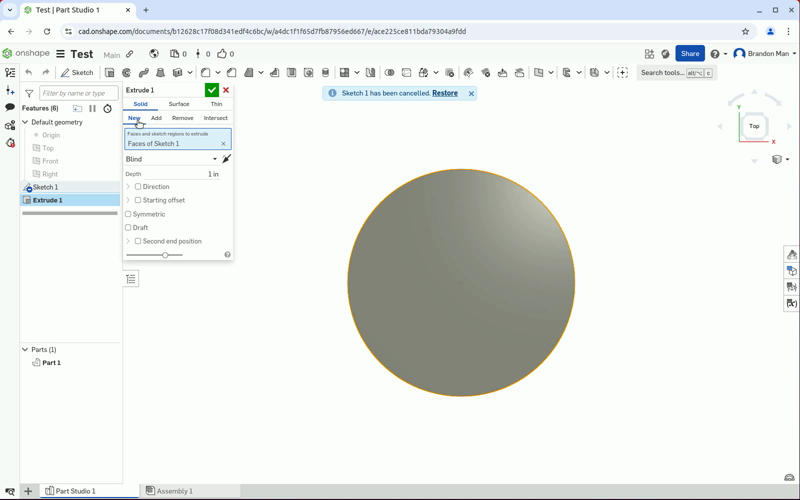
key(tab, 4)
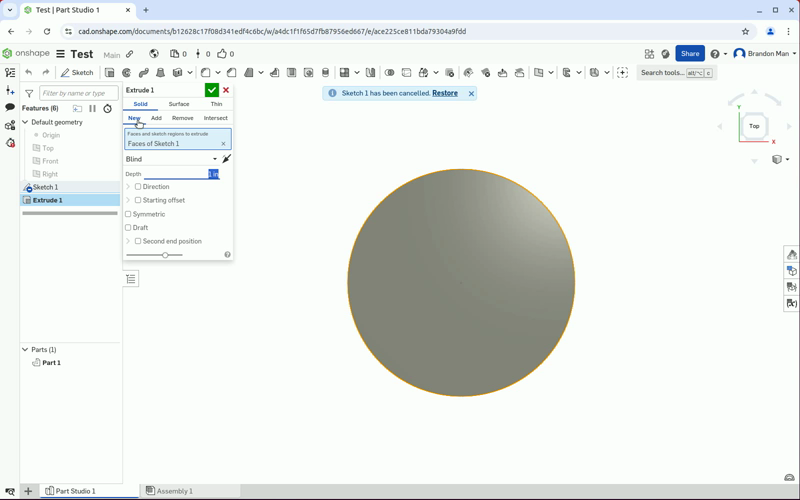
text(14.683)
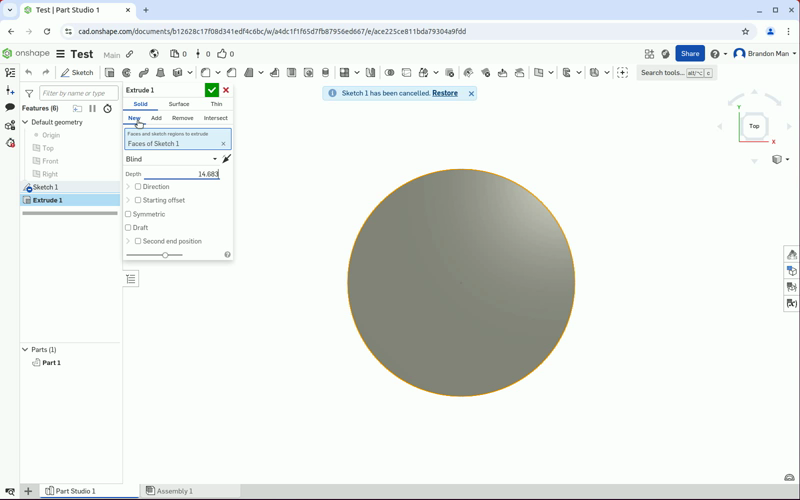
key(enter)
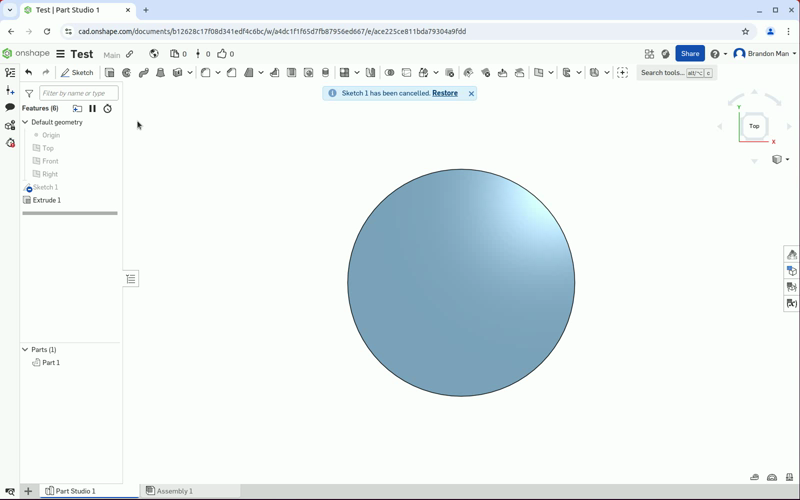
key(shift+h)
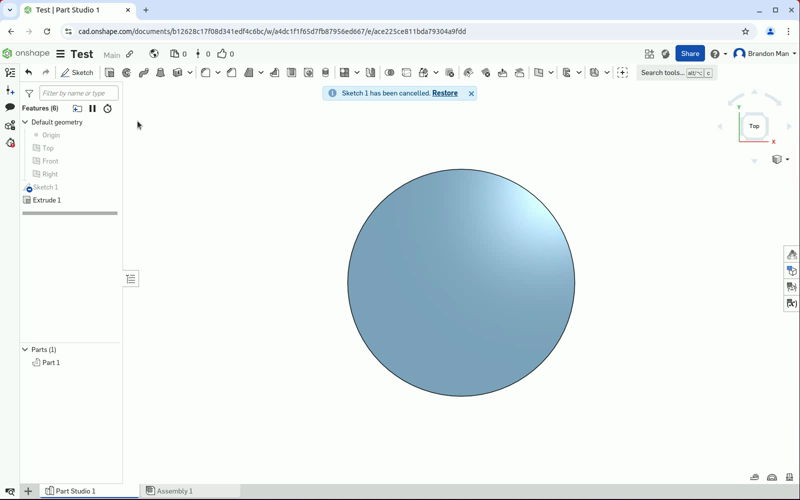
key(shift+h)
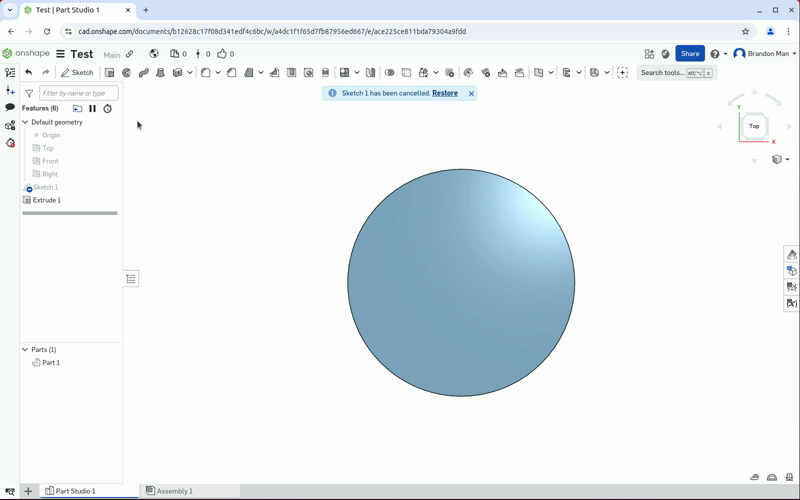
mouse_move(73, 189)
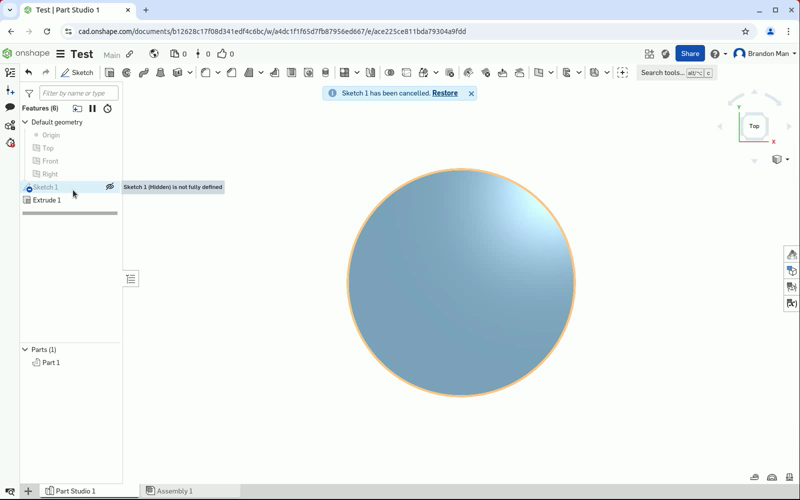
click(73, 189)
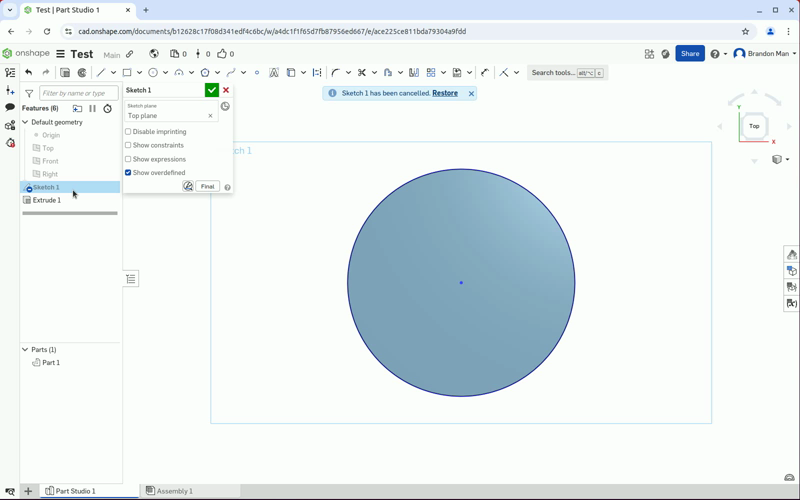
mouse_move(229, 92)
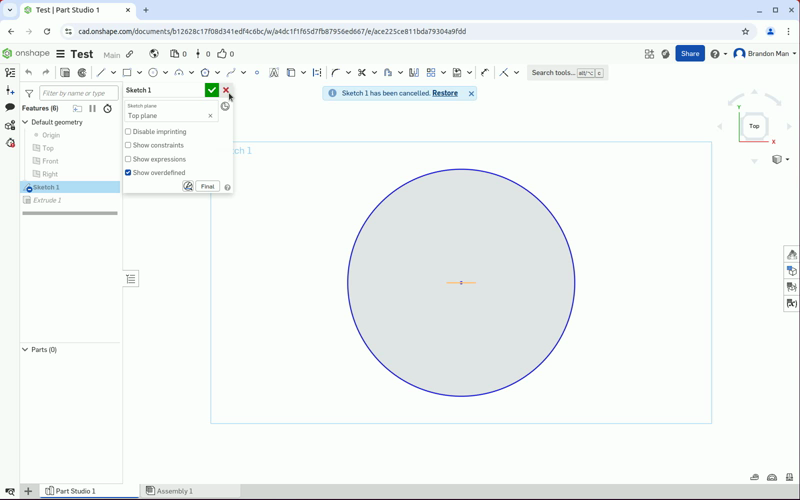
click(229, 92)
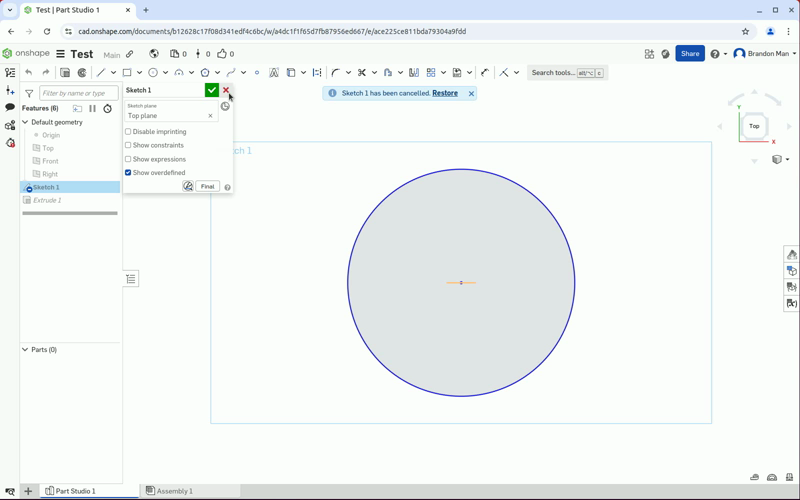
key(shift+s)
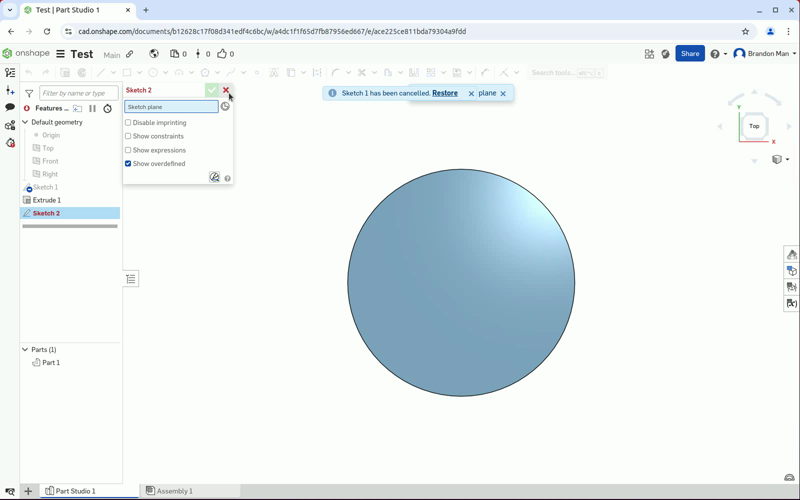
mouse_move(73, 150)
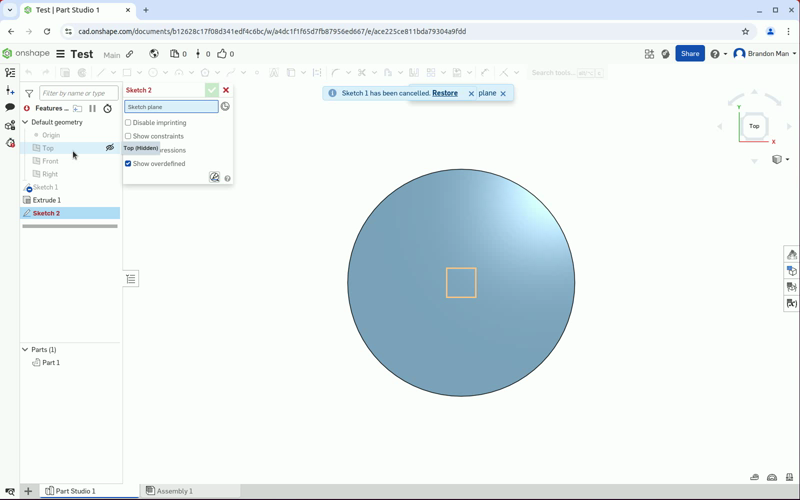
click(73, 150)
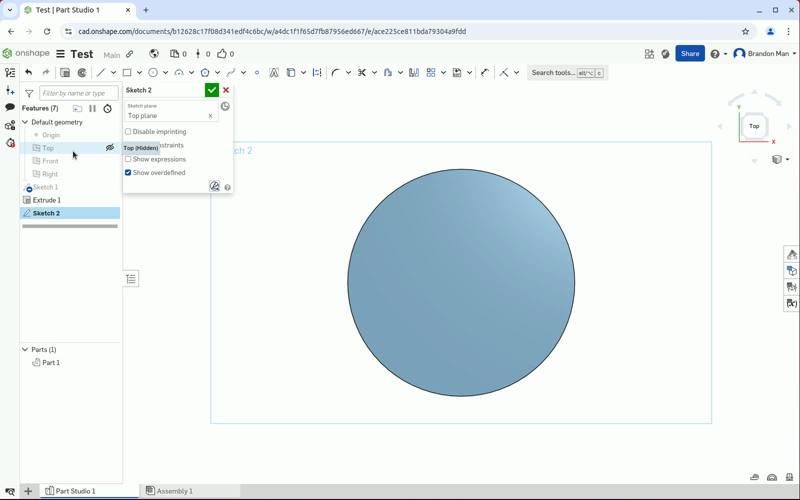
mouse_move(73, 352)
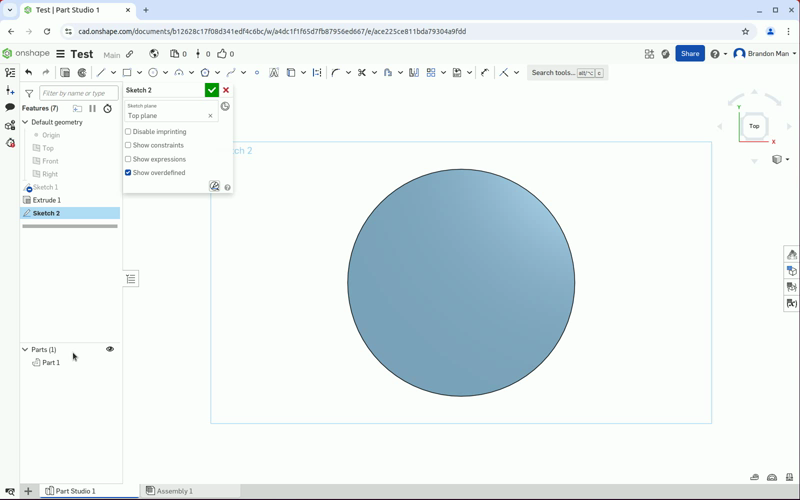
key(y)
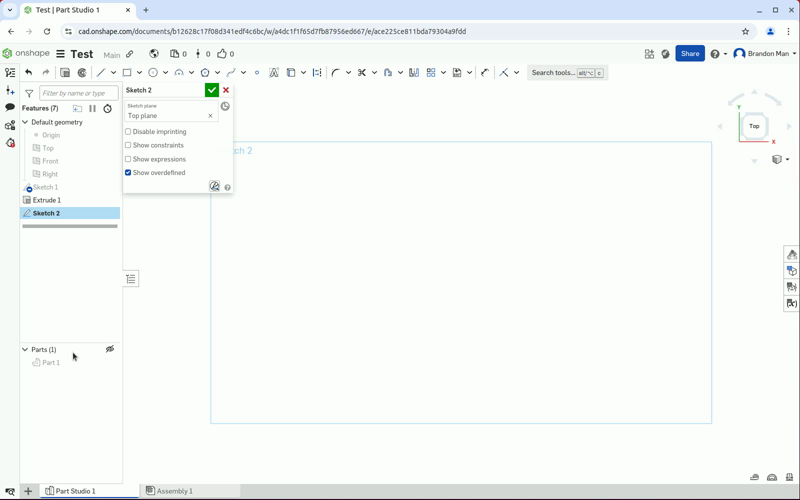
key(c)
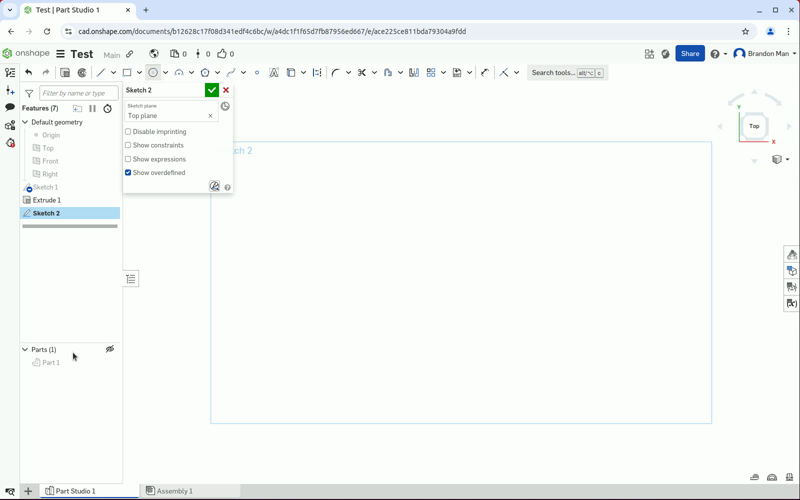
key_down(shift)
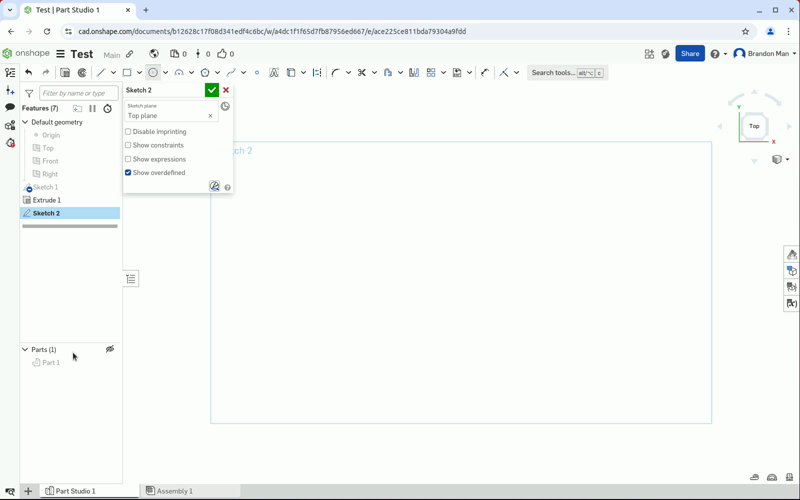
mouse_move(461, 282)
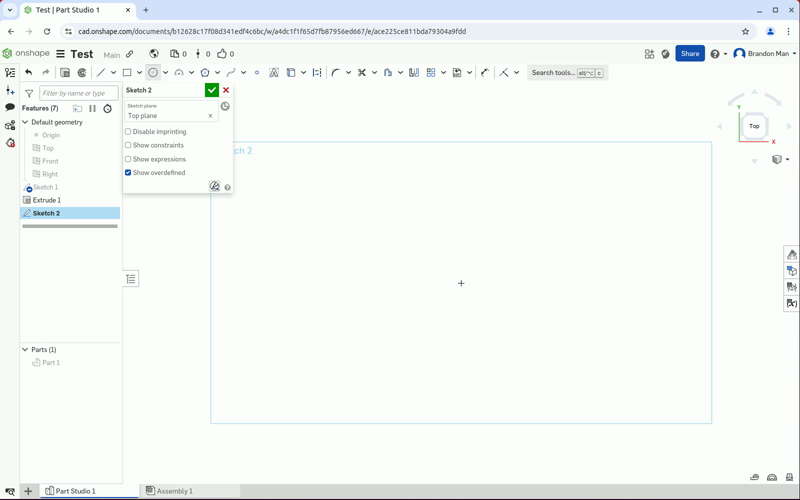
click(461, 282)
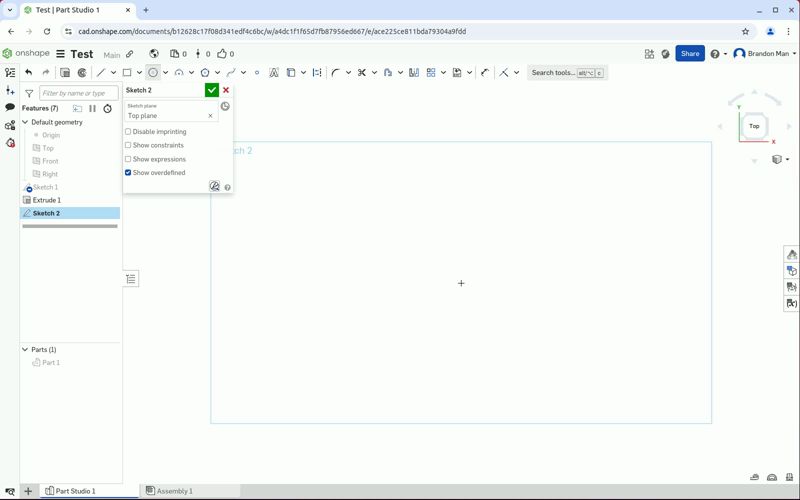
key_up(shift)
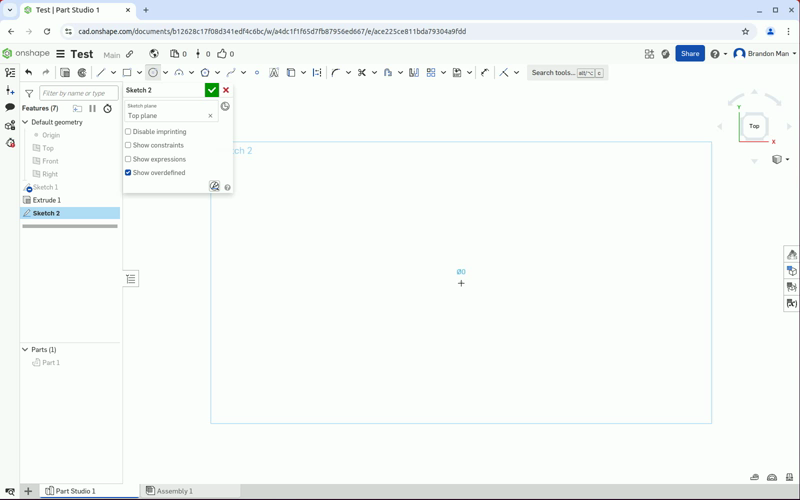
mouse_move(574, 282)
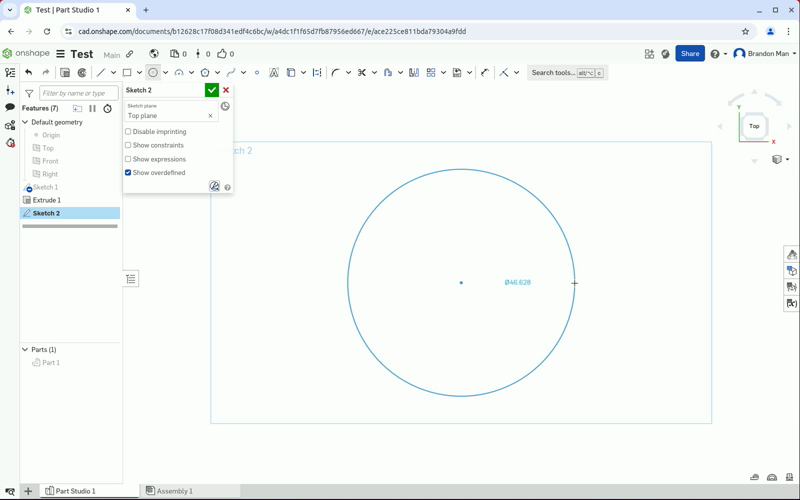
click(574, 282)
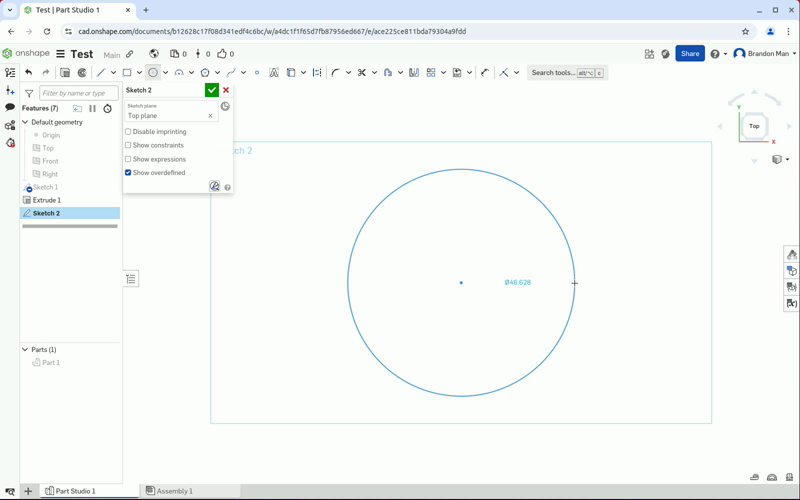
key(esc)
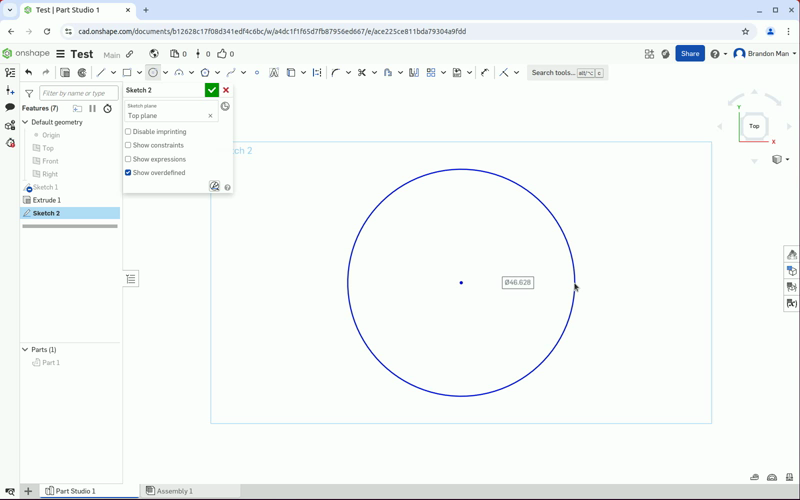
mouse_move(517, 265)
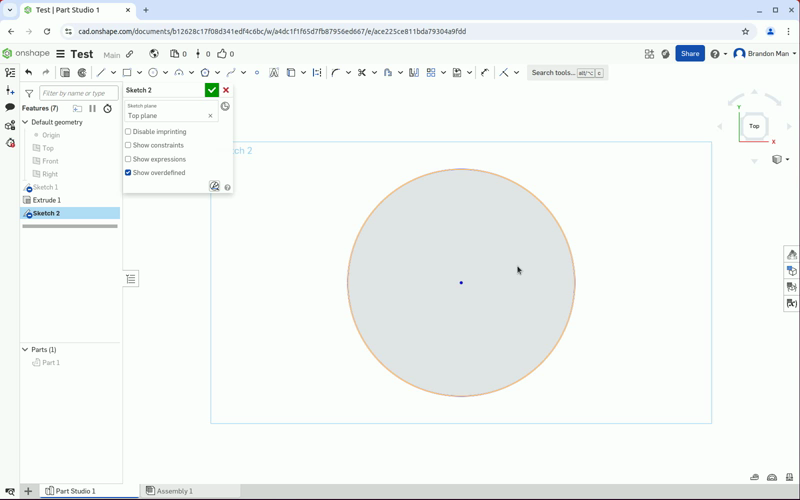
click(517, 265)
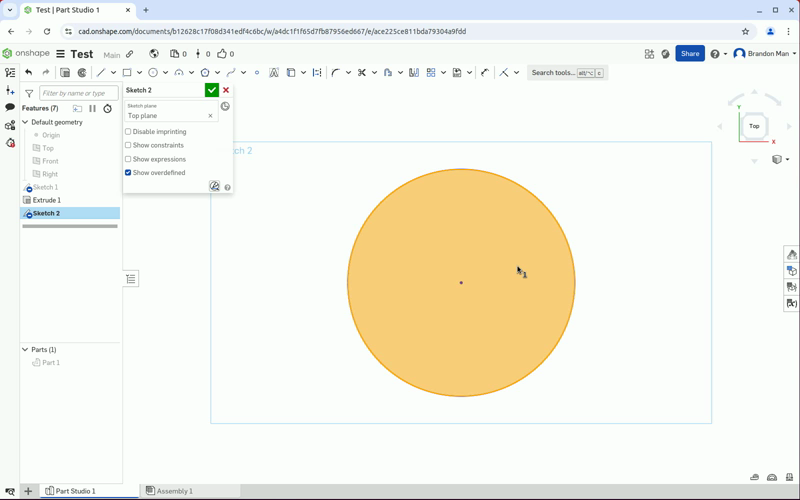
mouse_move(73, 352)
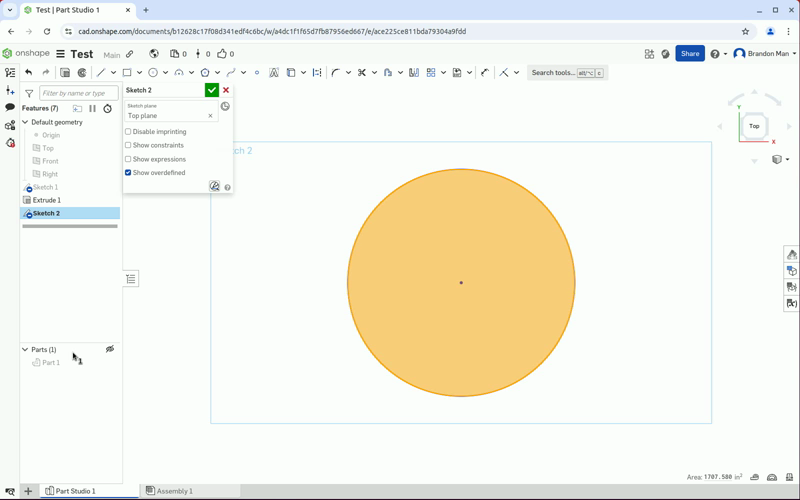
key(shift+y)
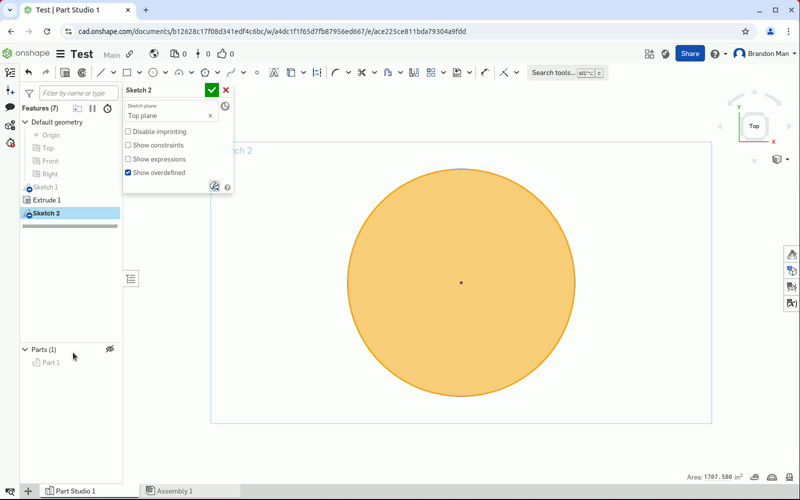
key(shift+e)
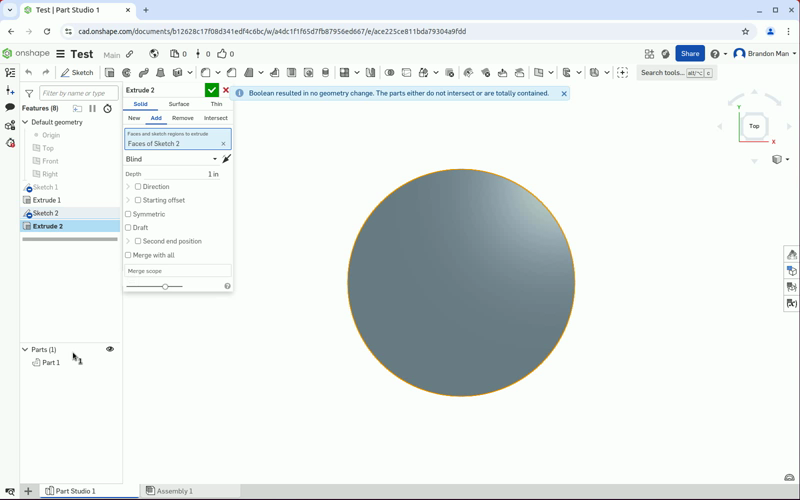
mouse_move(143, 106)
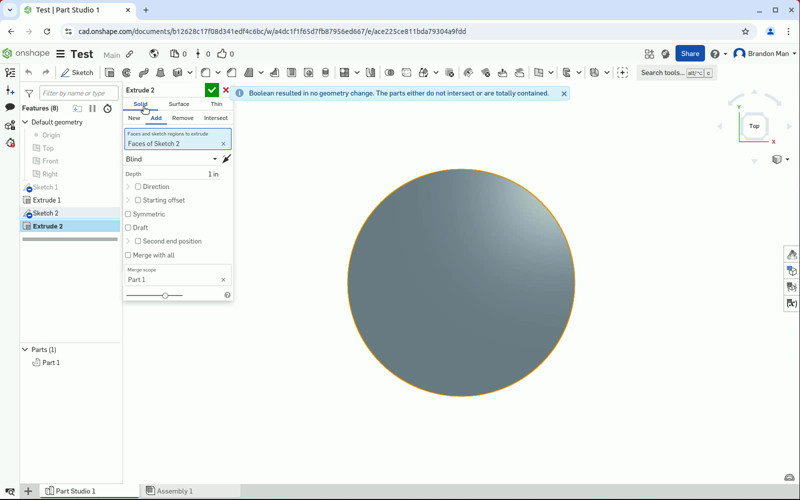
click(143, 106)
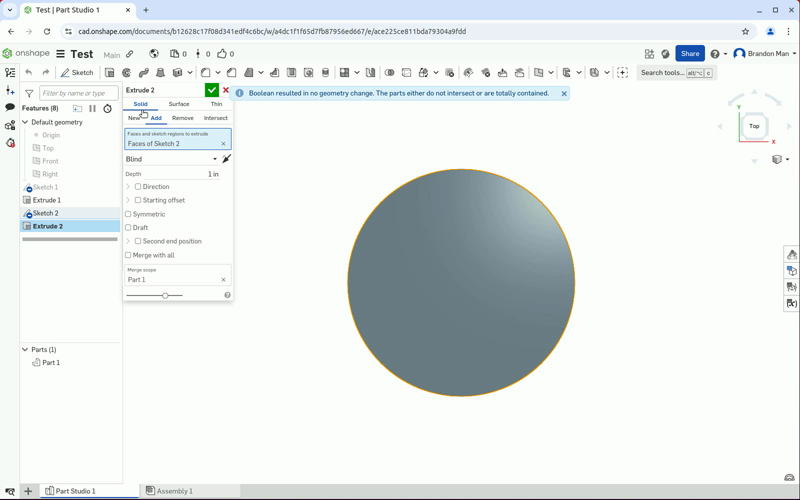
mouse_move(137, 120)
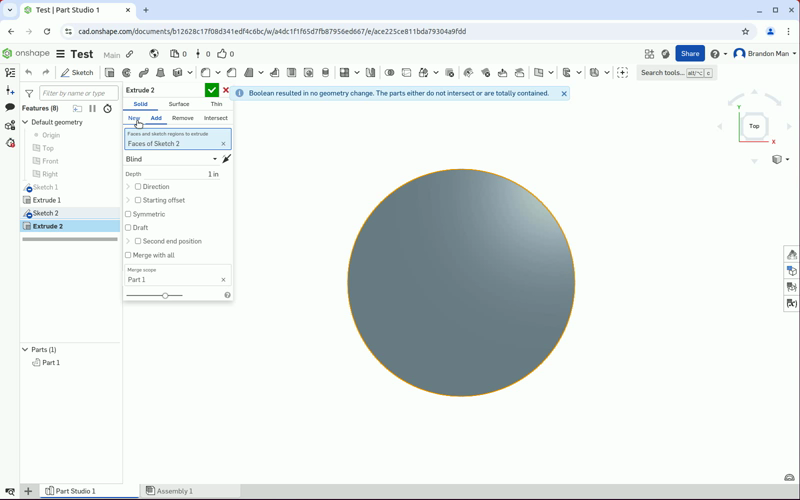
click(137, 120)
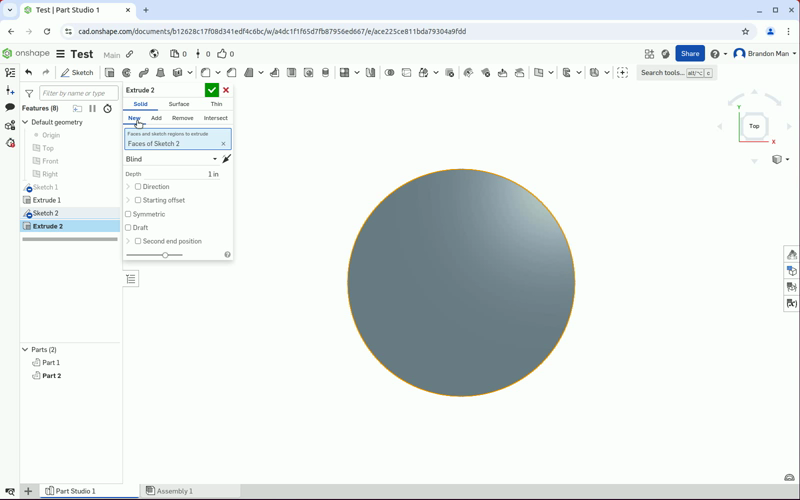
key(tab, 4)
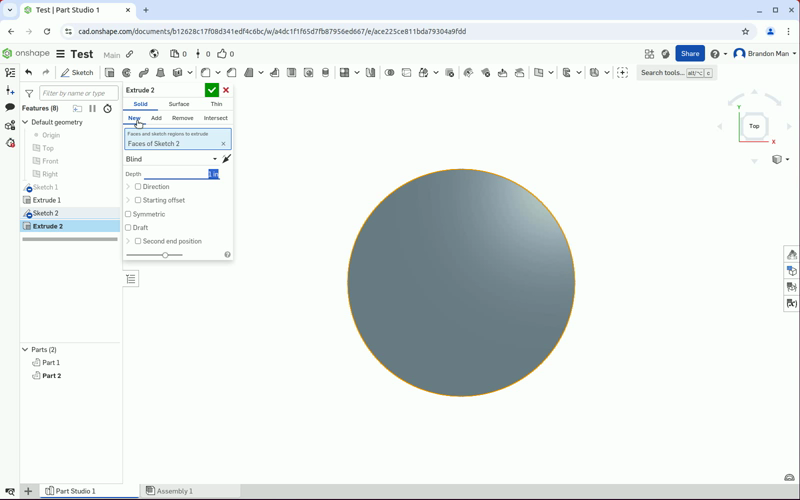
text(14.683)
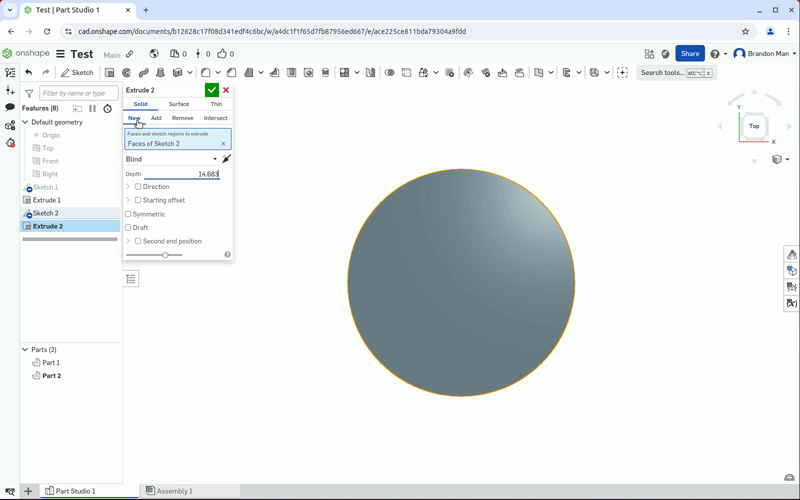
key(enter)
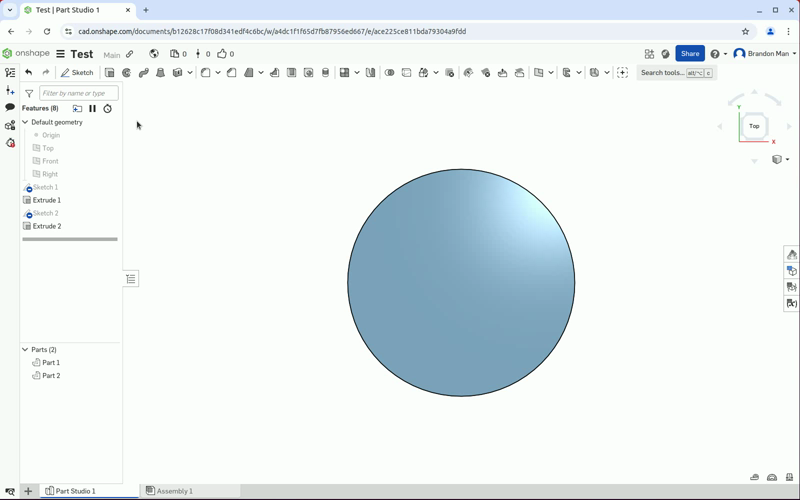
key(shift+h)
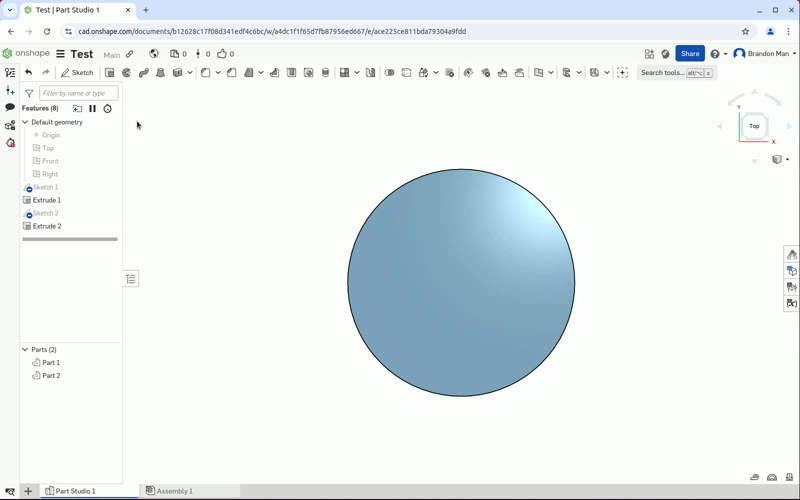
key(shift+h)
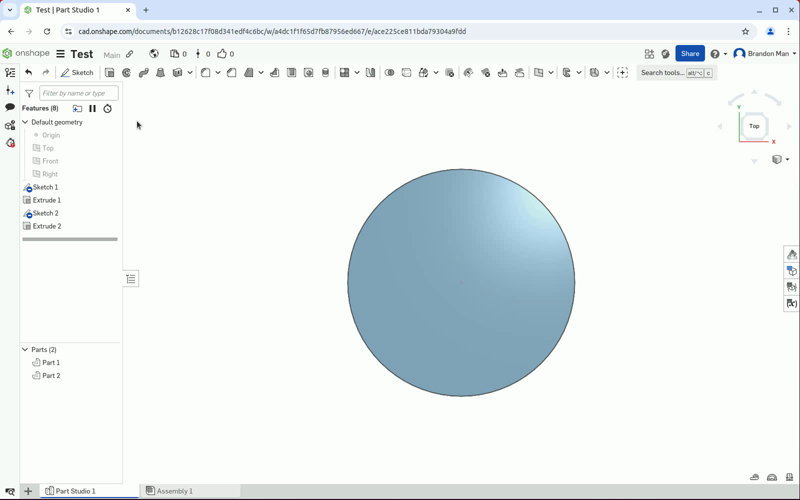
key(shift+7)
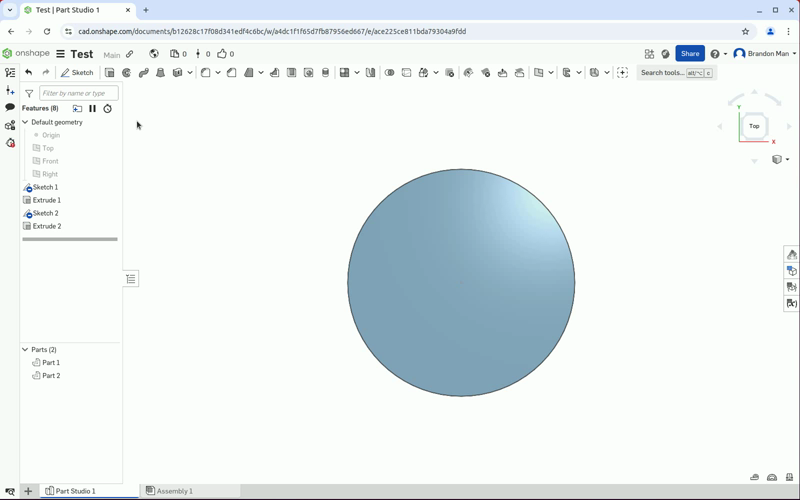
key(up, 3)
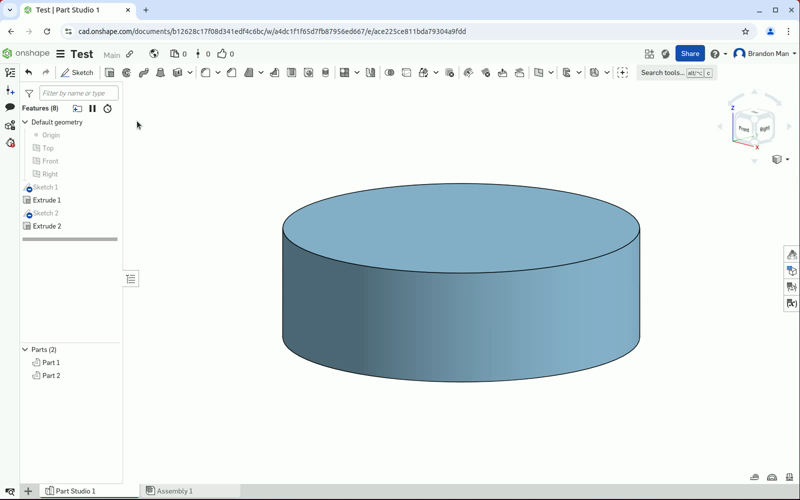
key(left, 3)
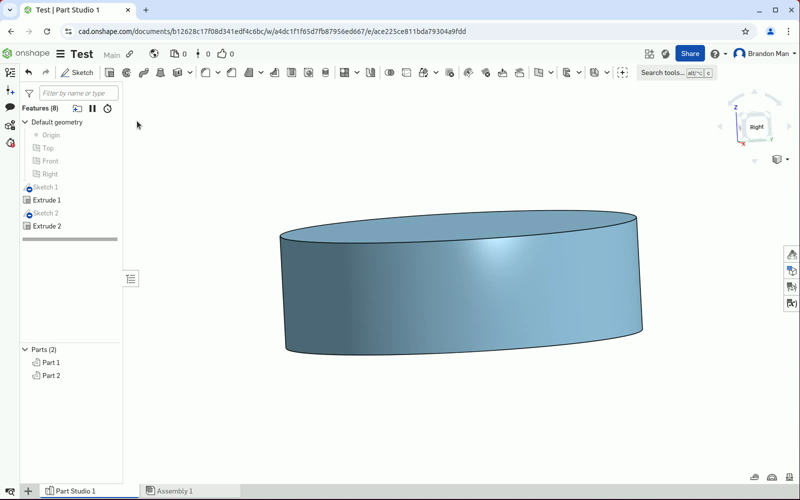
key(right, 3)
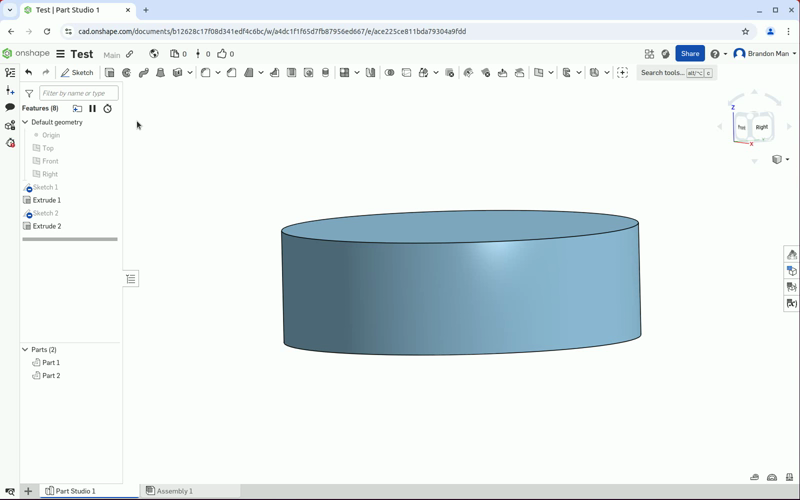
key(down, 3)
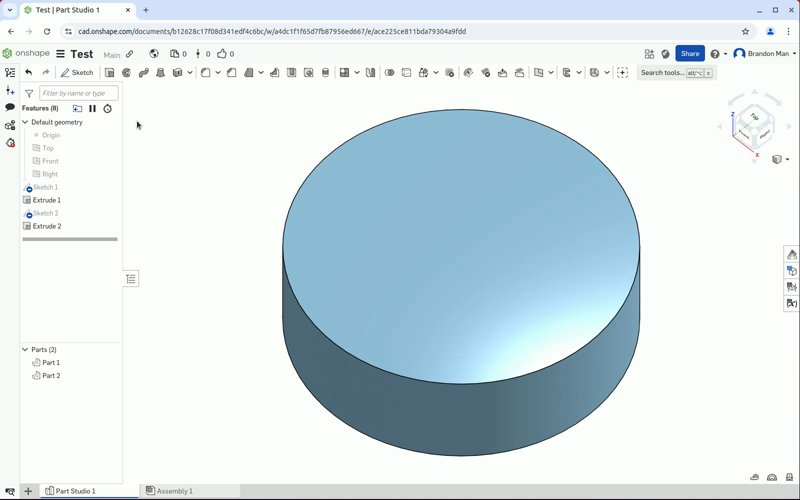
mouse_move(73, 189)
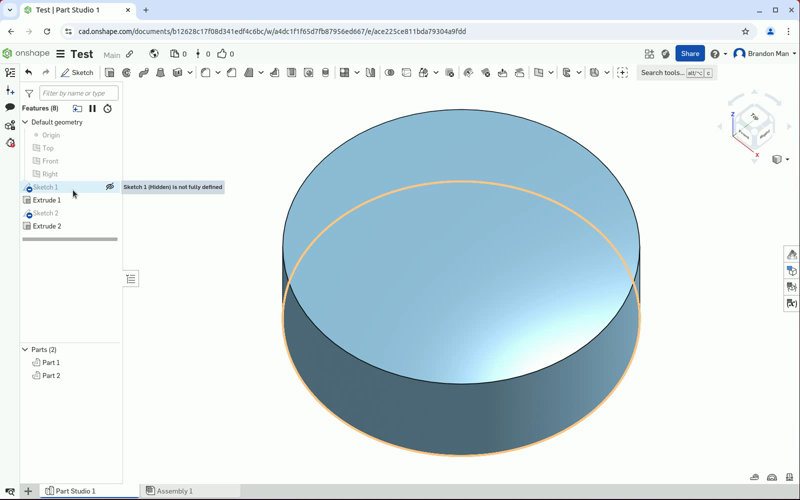
click(73, 189)